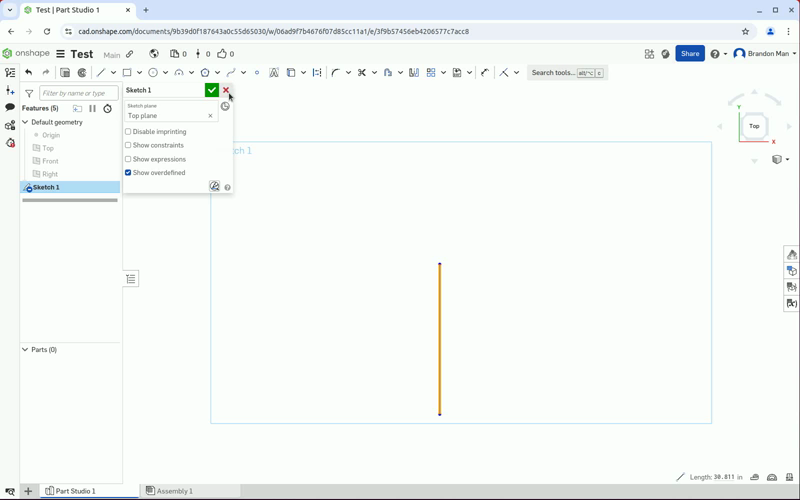
key(shift+h)
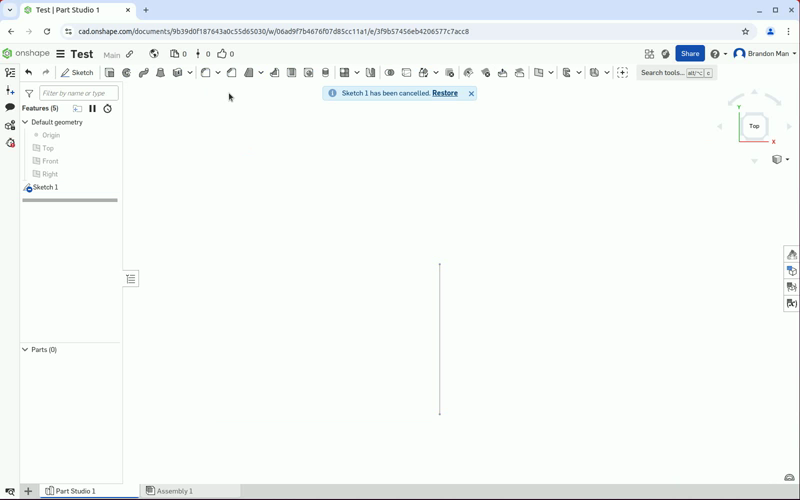
key(shift+s)
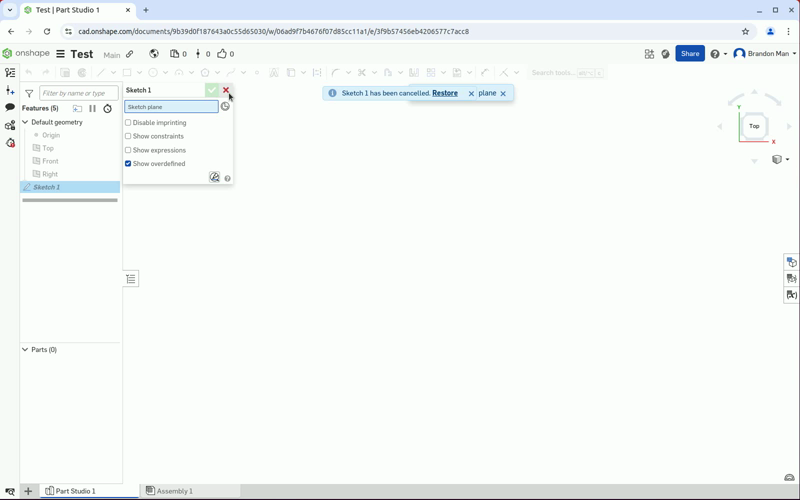
mouse_move(73, 150)
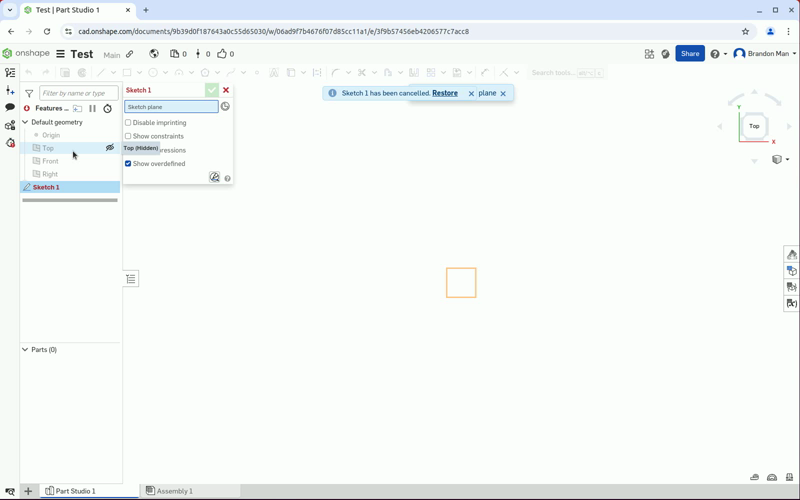
click(73, 150)
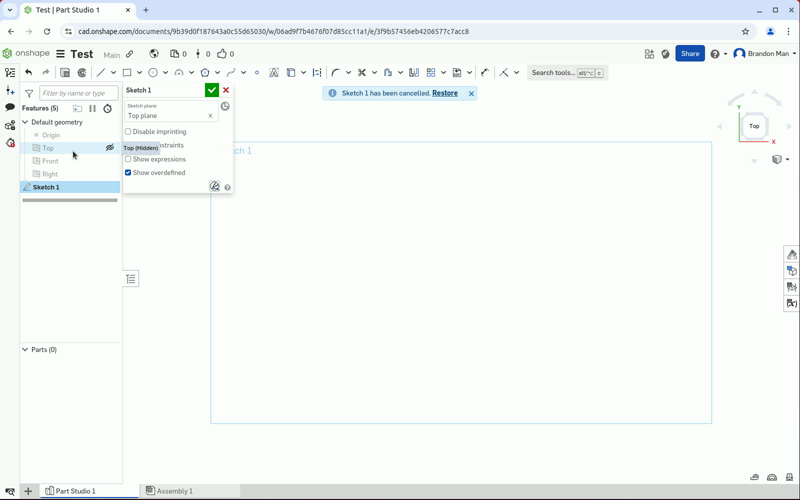
mouse_move(73, 352)
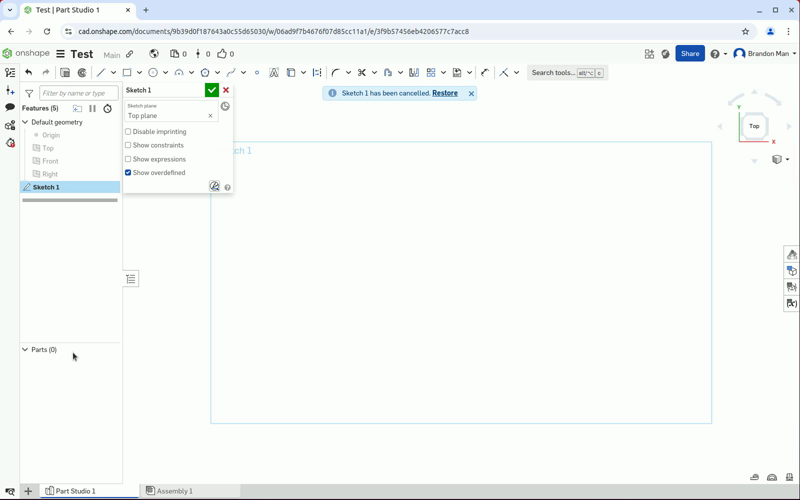
key(y)
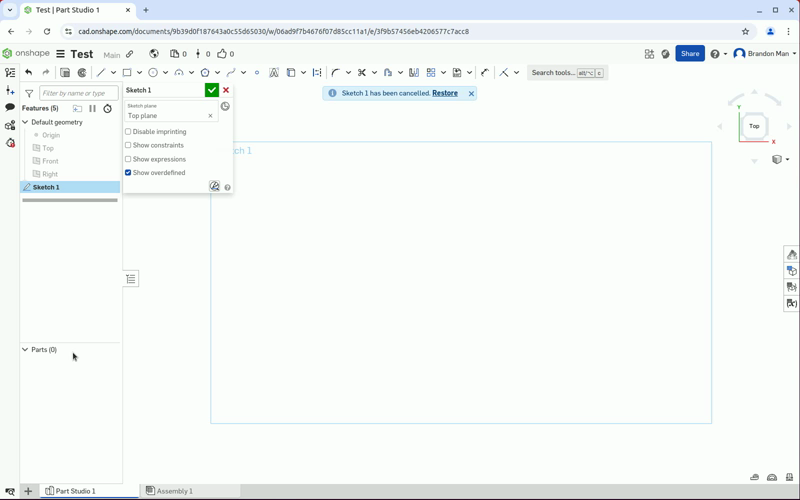
key(c)
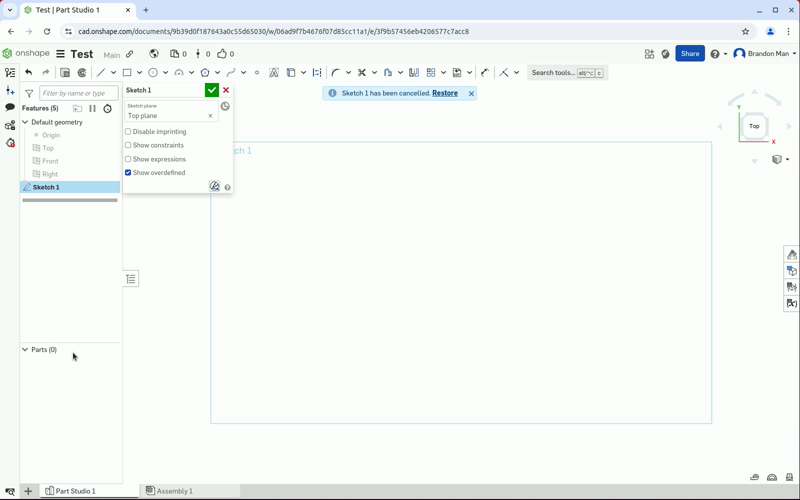
key_down(shift)
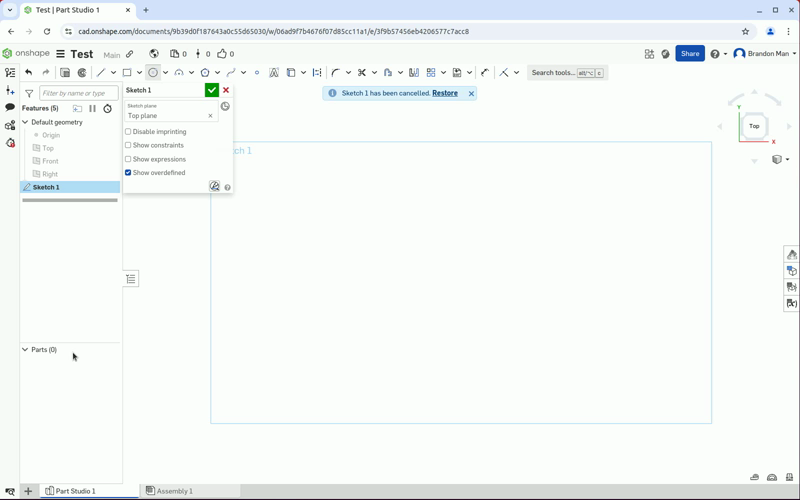
mouse_move(461, 282)
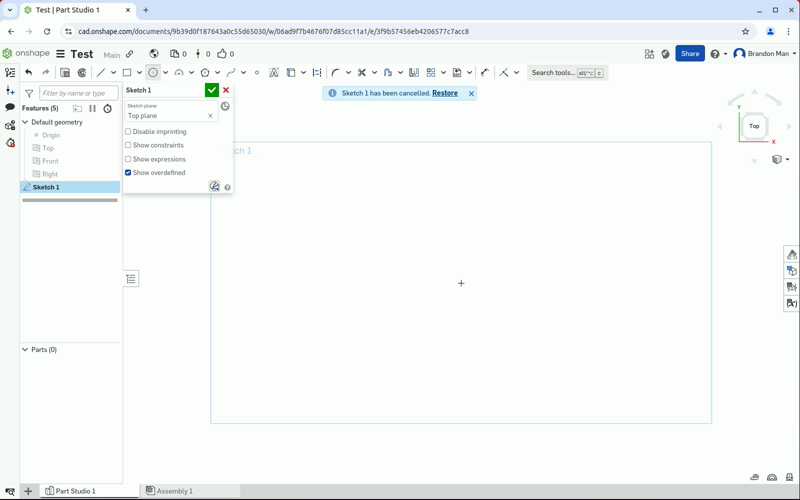
click(461, 282)
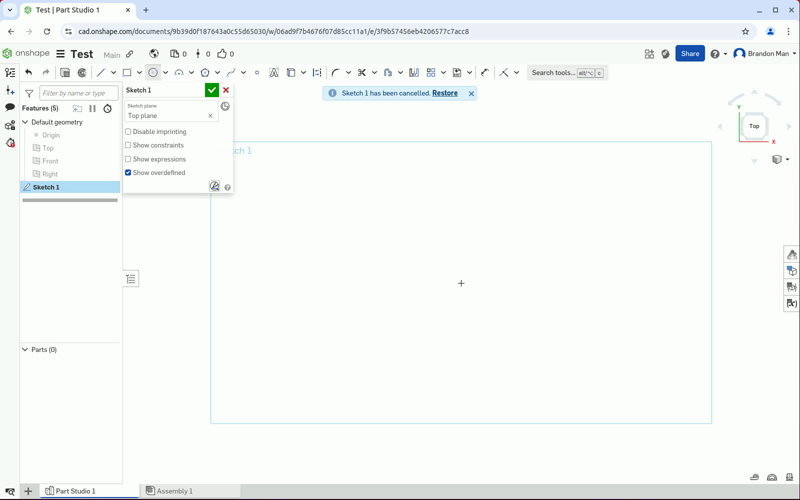
key_up(shift)
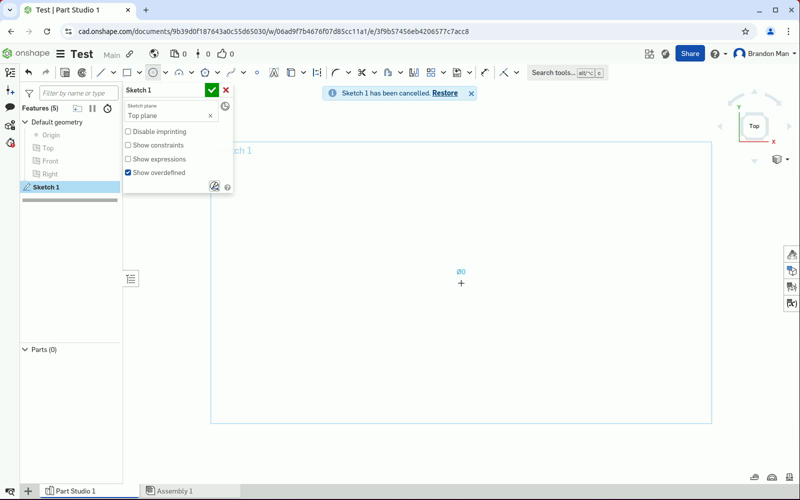
mouse_move(507, 282)
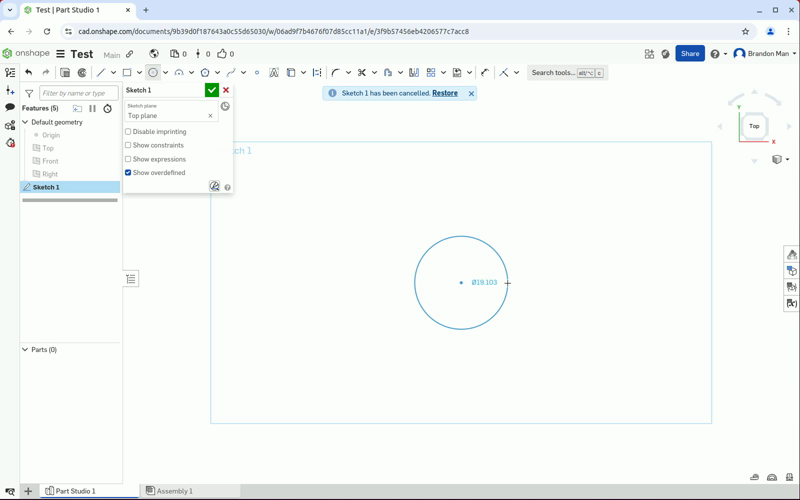
click(507, 282)
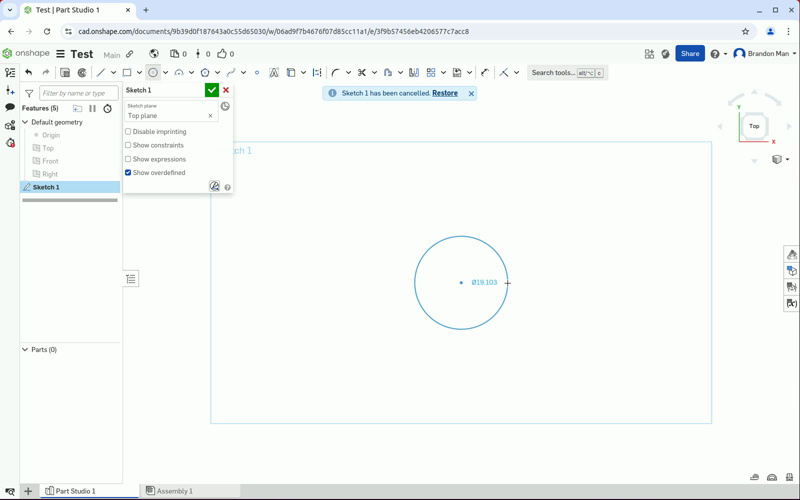
key(esc)
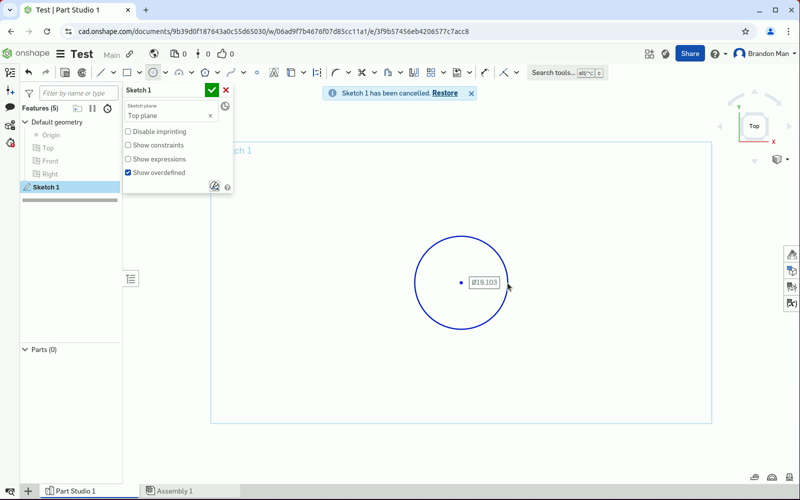
mouse_move(455, 257)
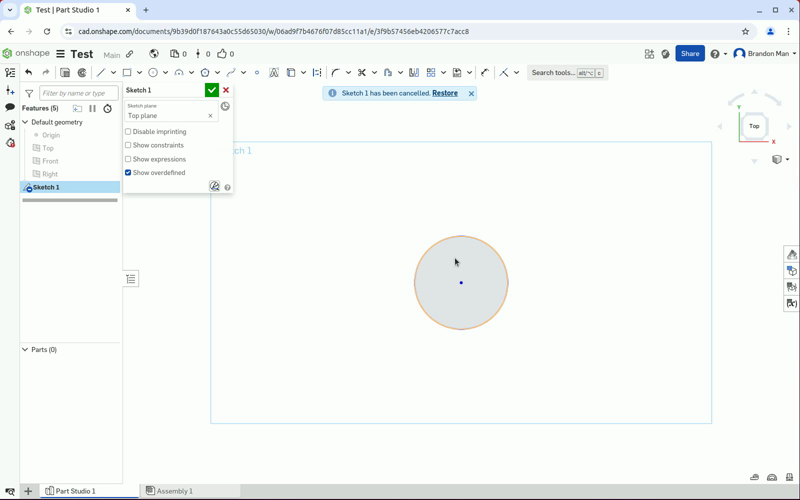
click(455, 257)
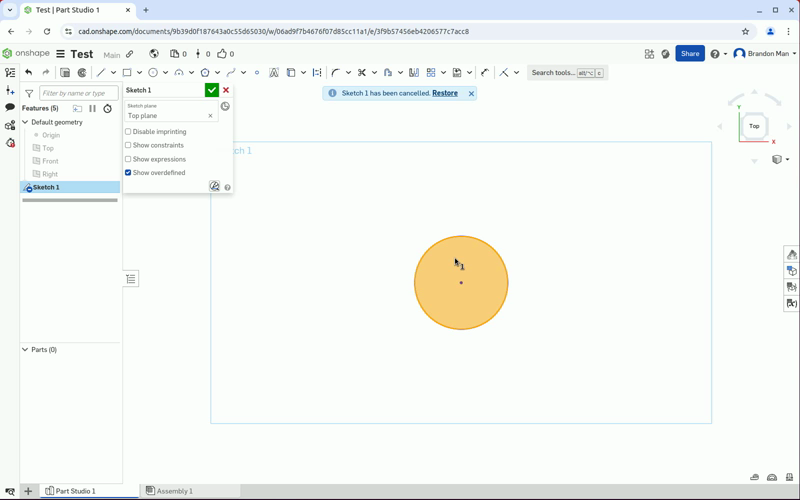
mouse_move(73, 352)
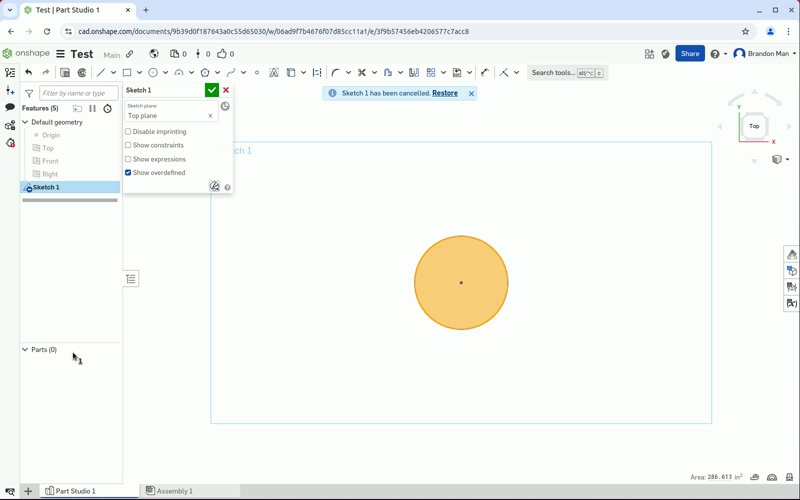
key(shift+y)
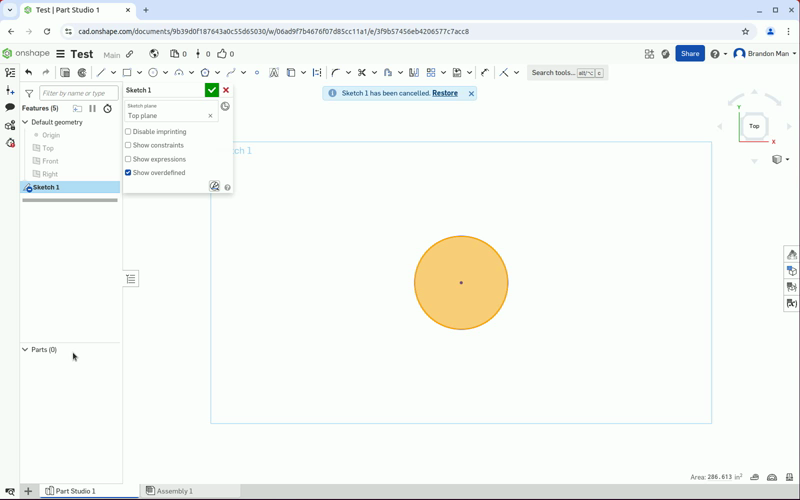
key(shift+e)
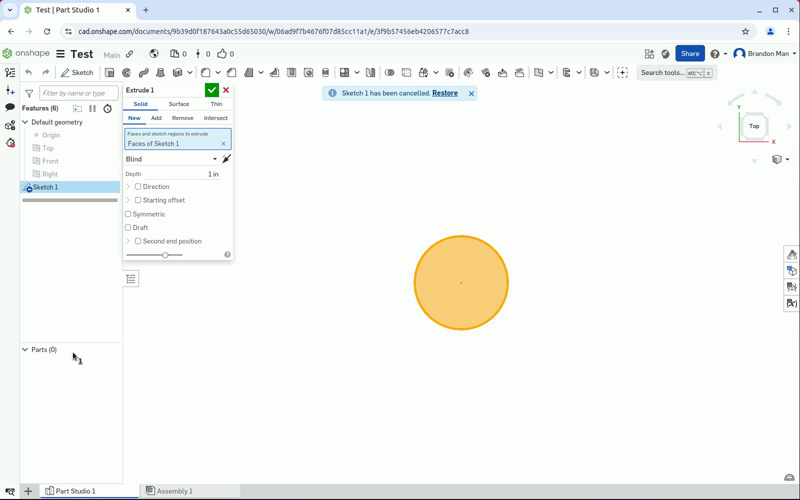
mouse_move(143, 106)
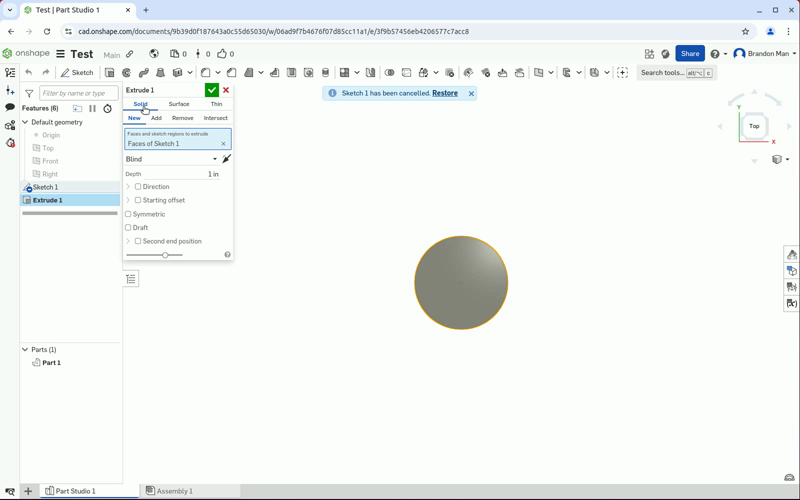
click(143, 106)
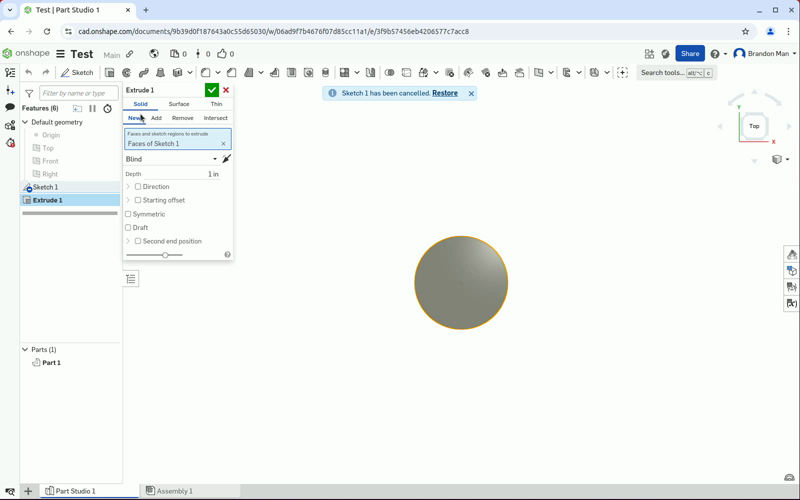
mouse_move(137, 120)
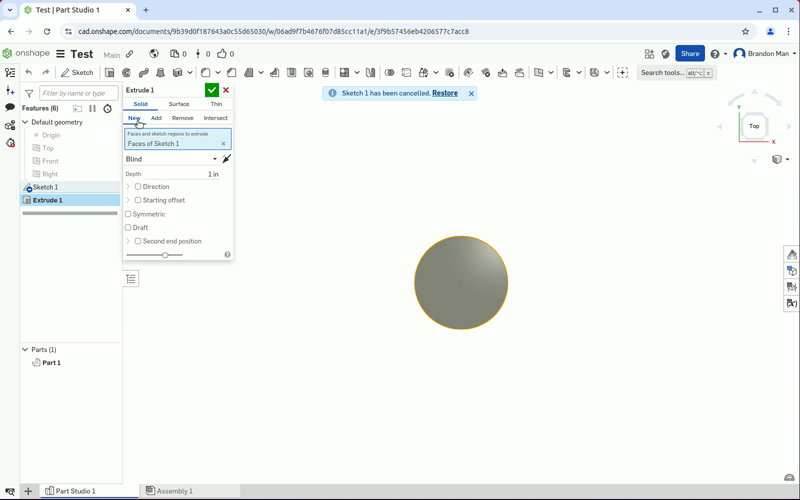
click(137, 120)
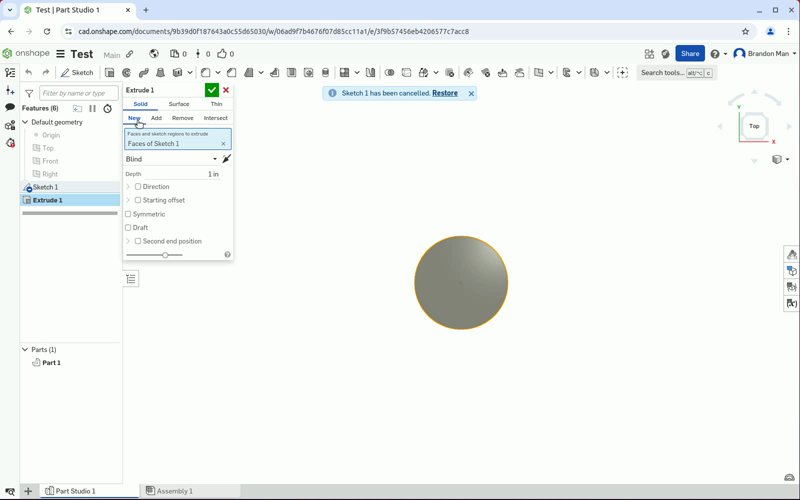
key(tab, 4)
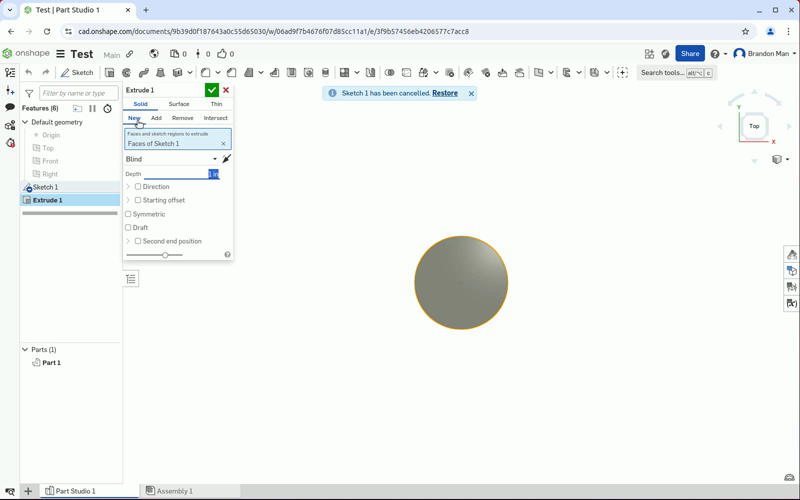
text(23.108)
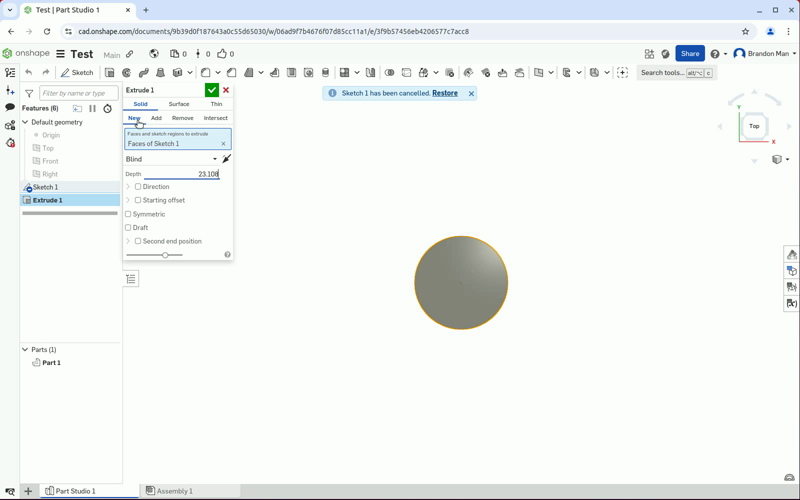
key(enter)
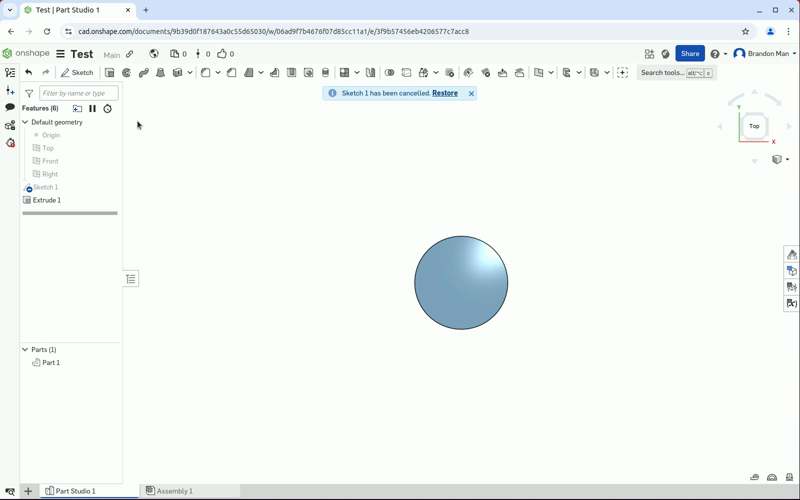
key(shift+h)
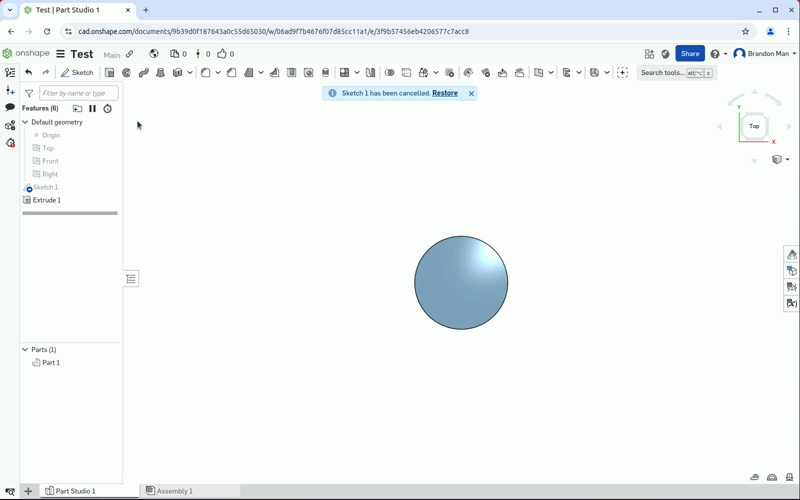
key(shift+h)
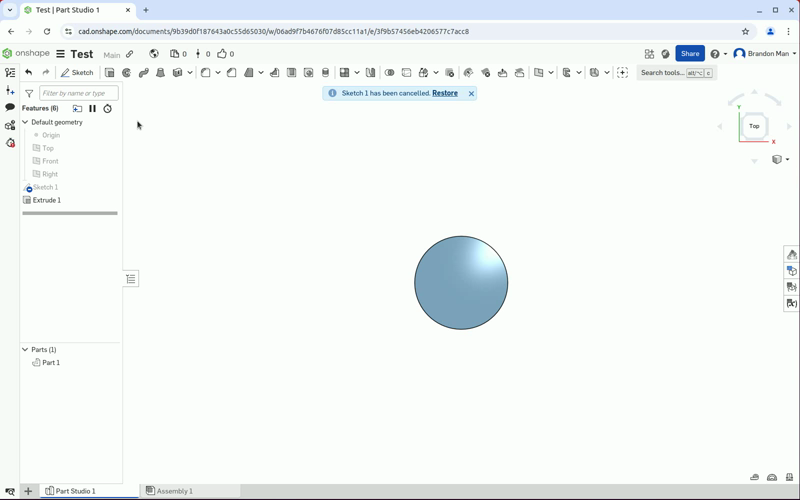
mouse_move(73, 189)
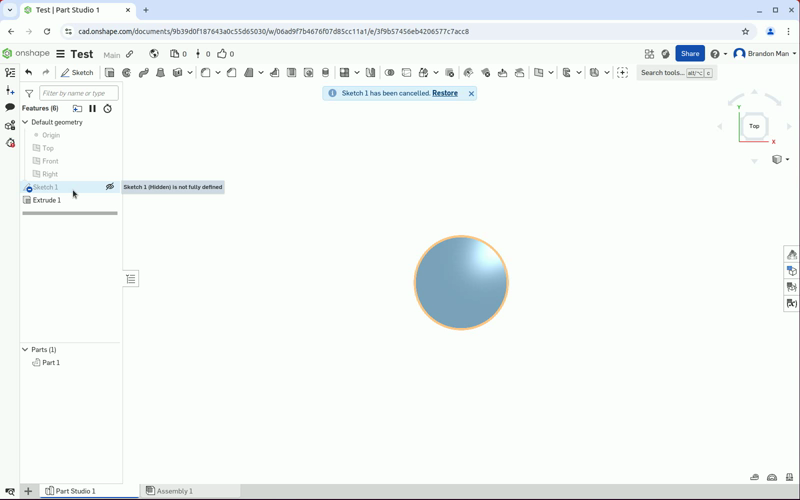
click(73, 189)
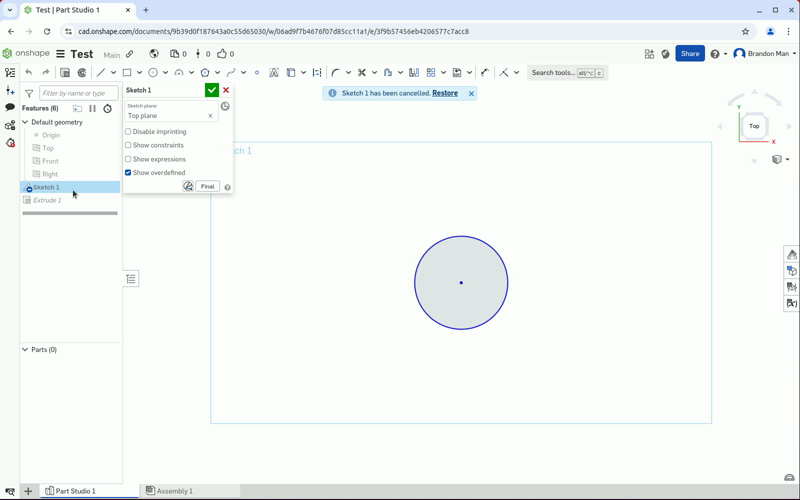
mouse_move(229, 92)
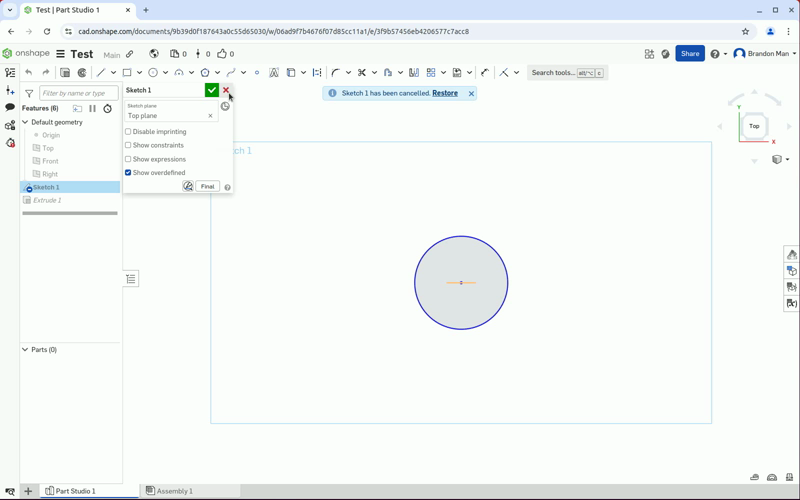
click(229, 92)
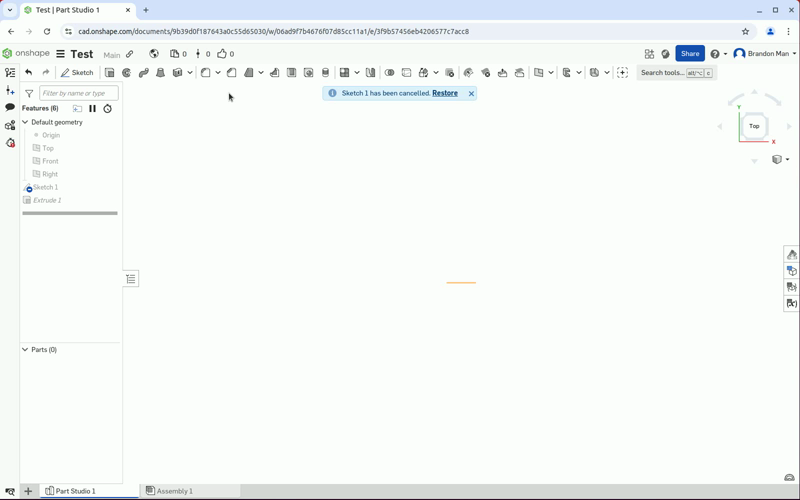
mouse_move(541, 75)
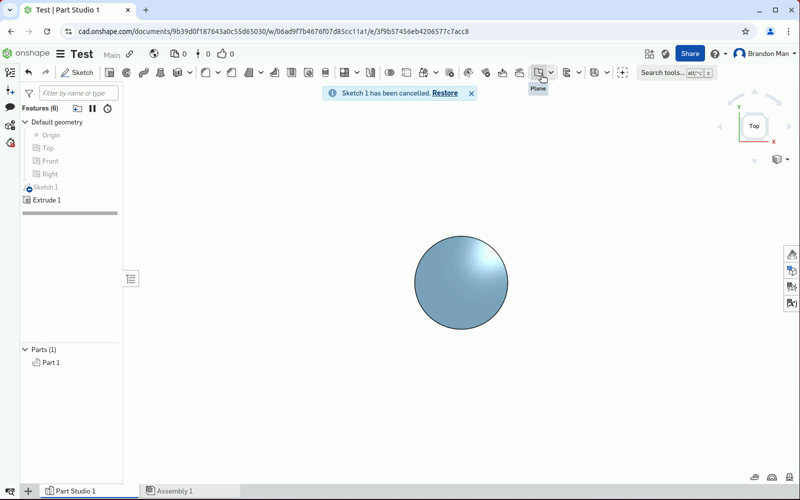
click(541, 75)
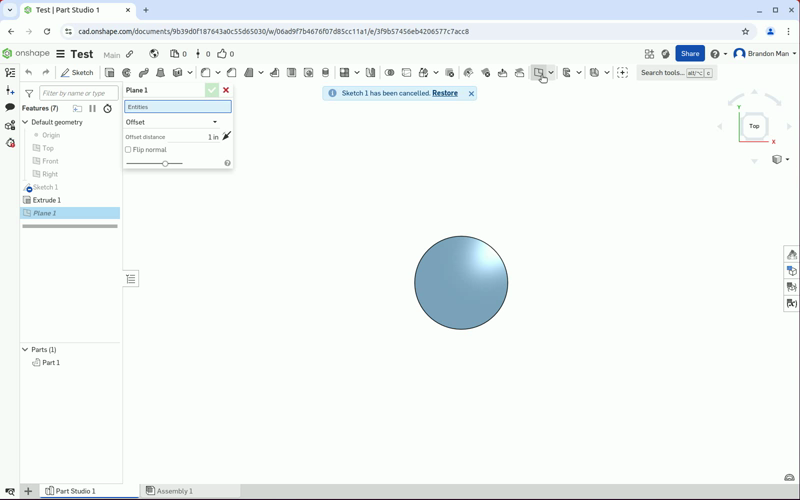
mouse_move(73, 150)
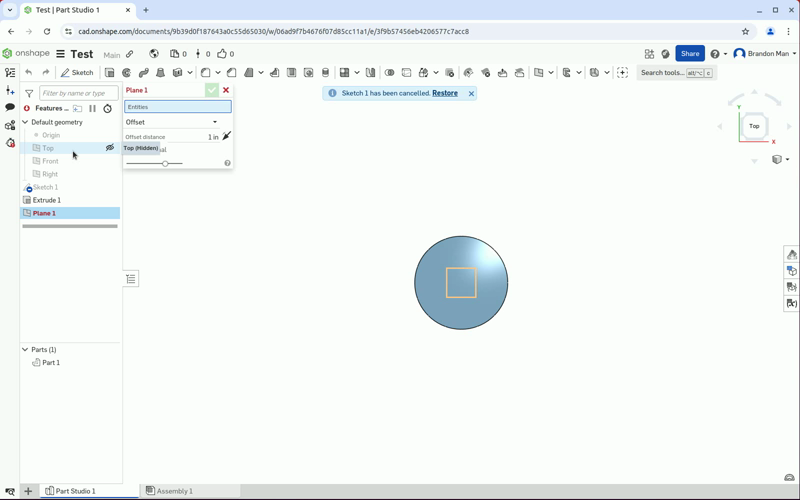
click(73, 150)
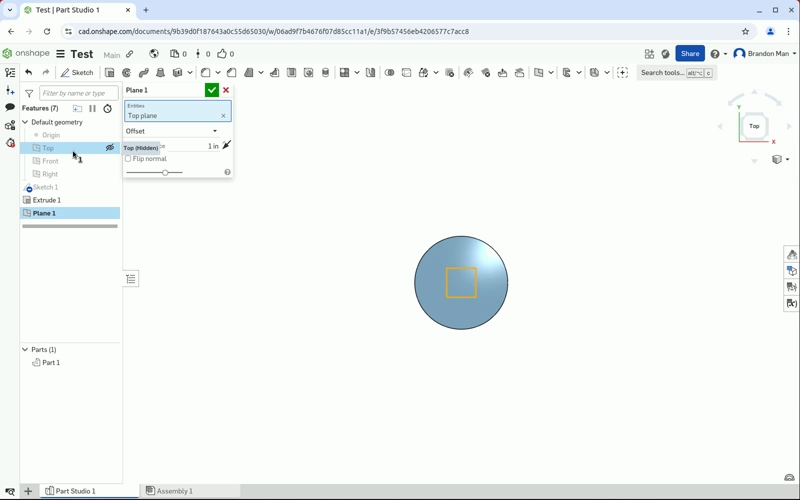
key(tab, 2)
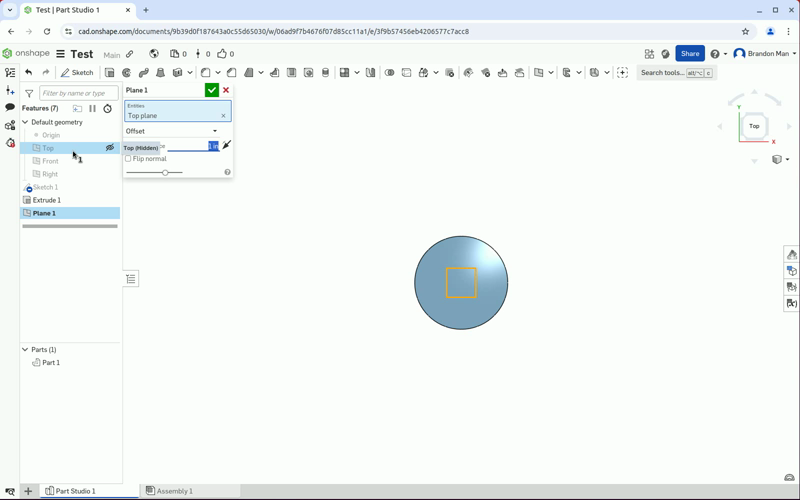
text(23.108)
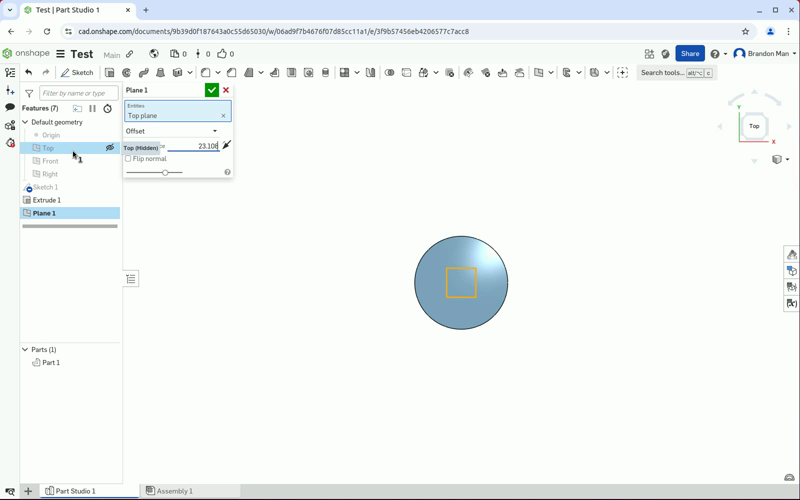
key(enter, 2)
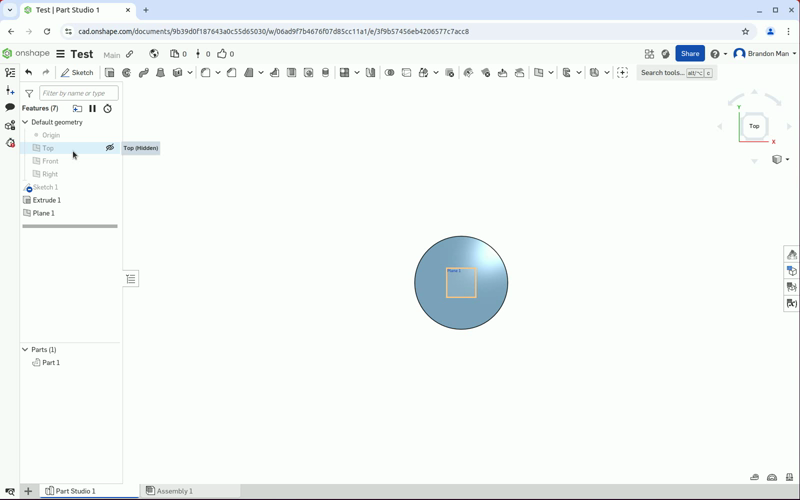
key(shift+s)
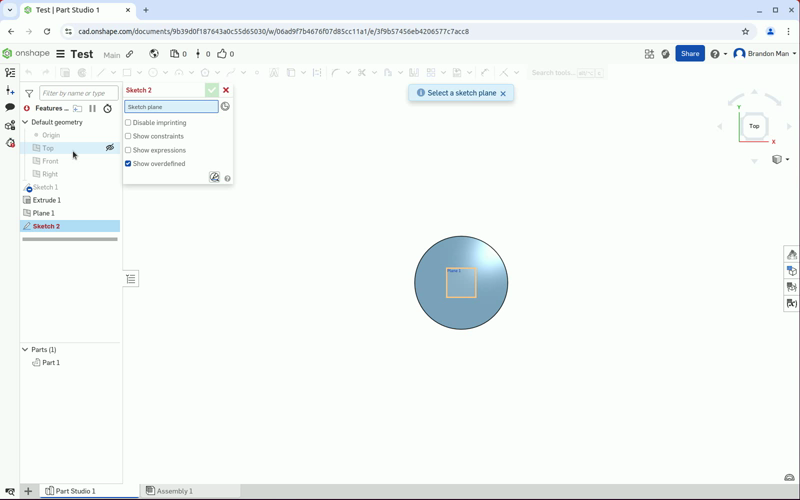
mouse_move(73, 215)
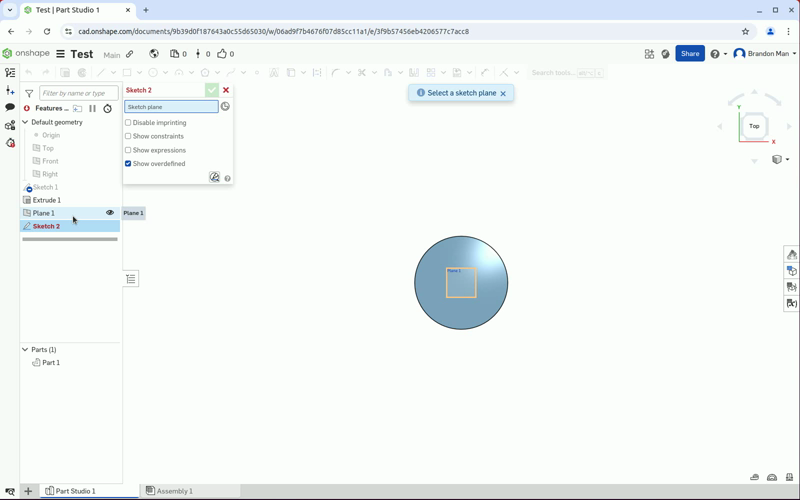
click(73, 215)
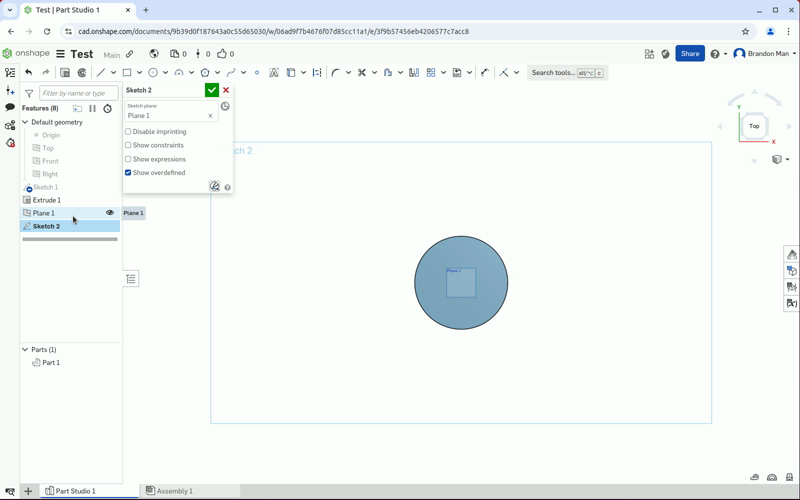
mouse_move(73, 352)
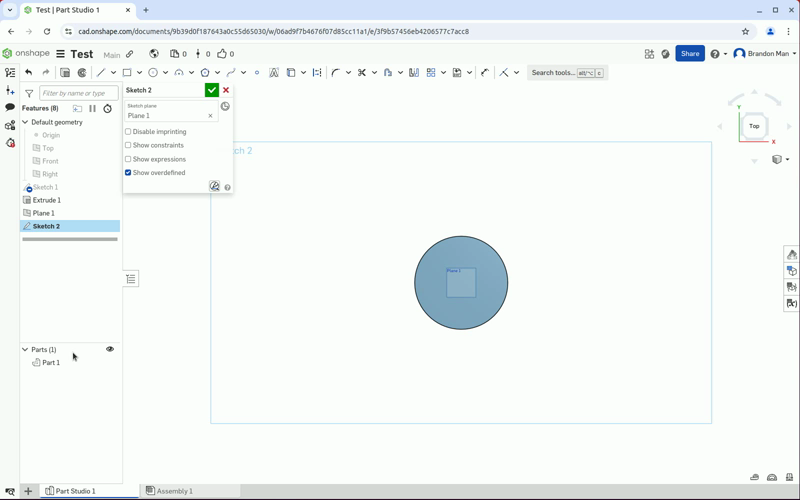
key(y)
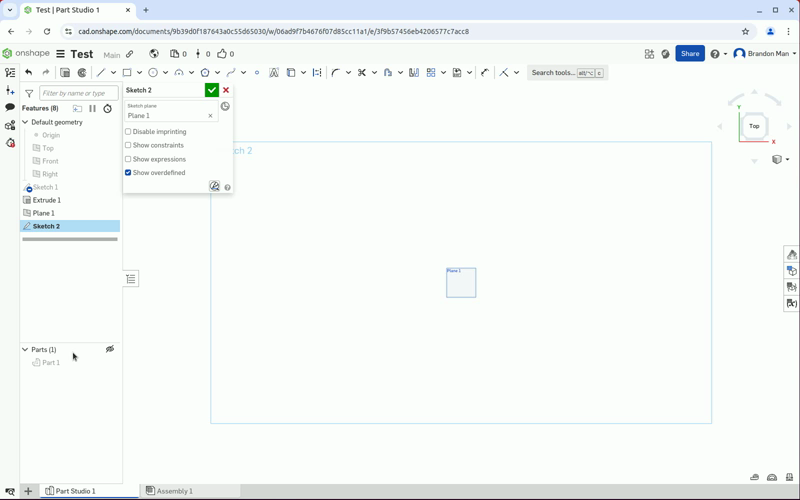
key(c)
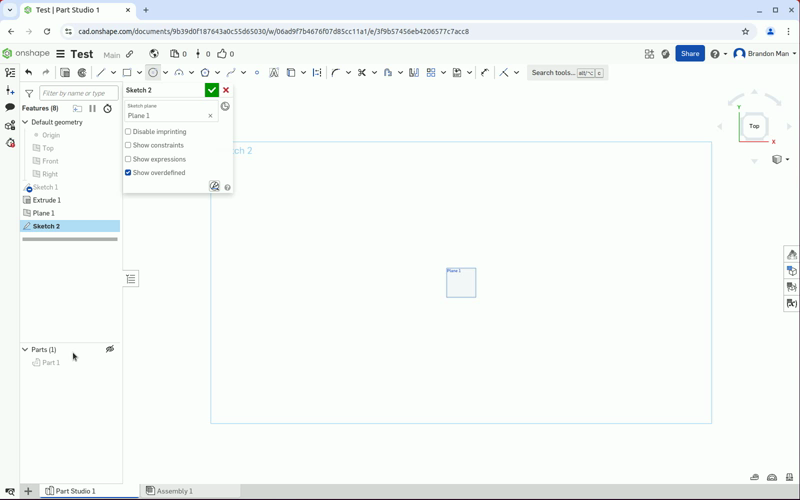
key_down(shift)
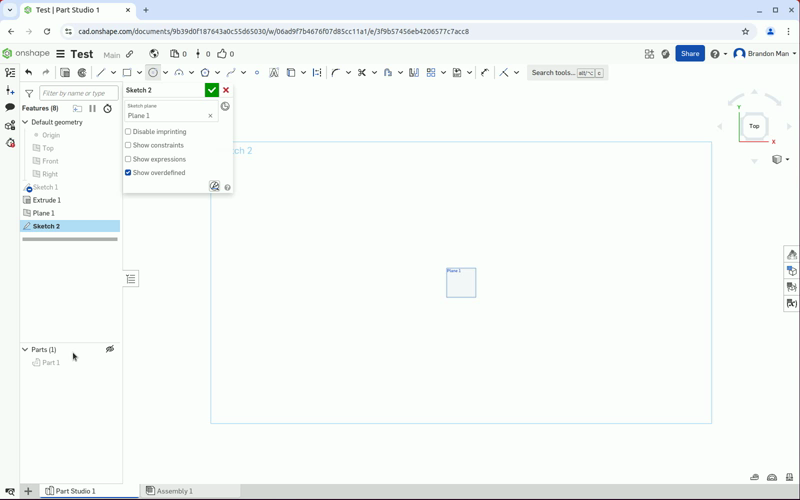
mouse_move(461, 282)
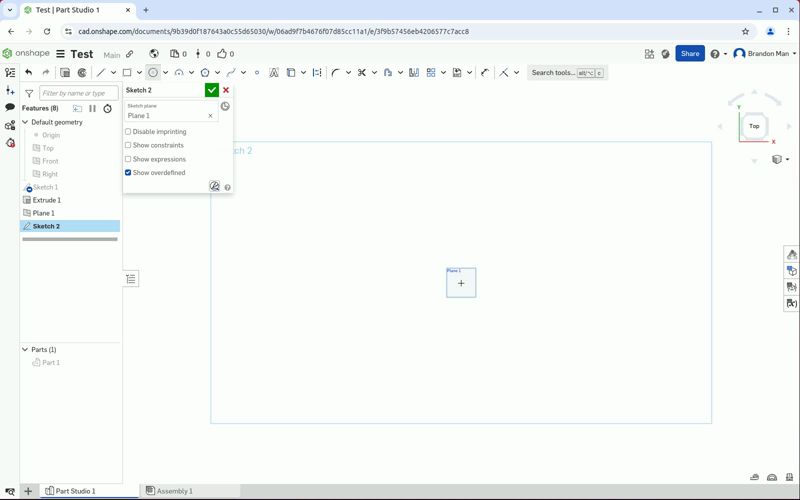
click(461, 282)
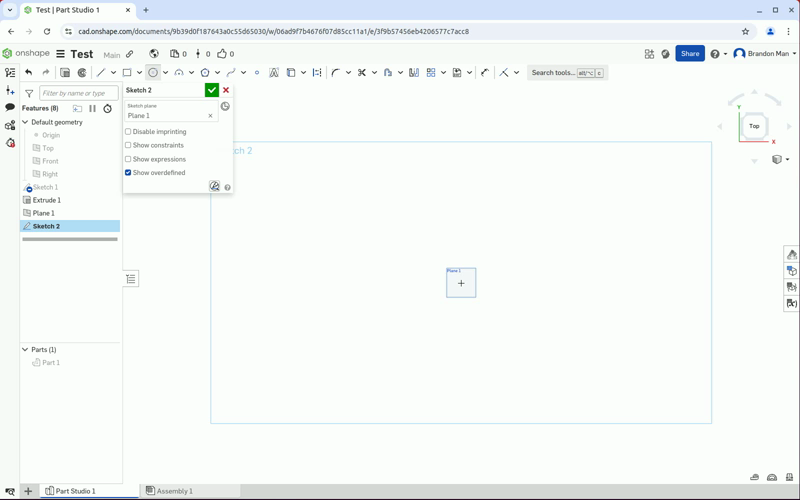
key_up(shift)
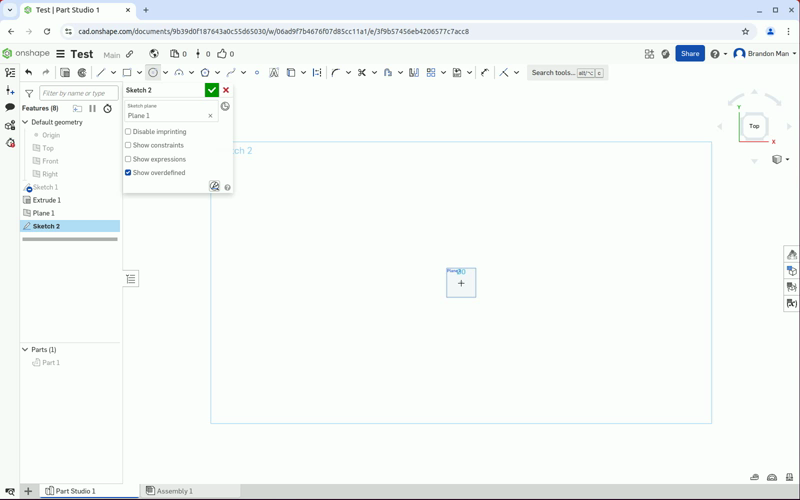
mouse_move(503, 282)
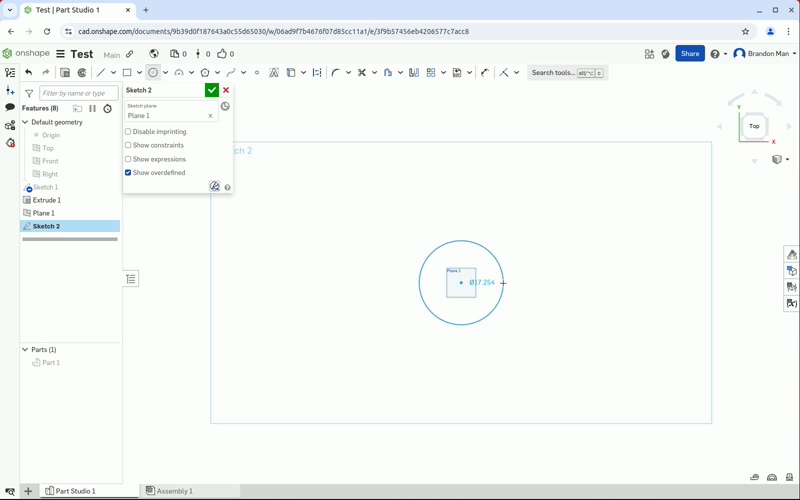
click(503, 282)
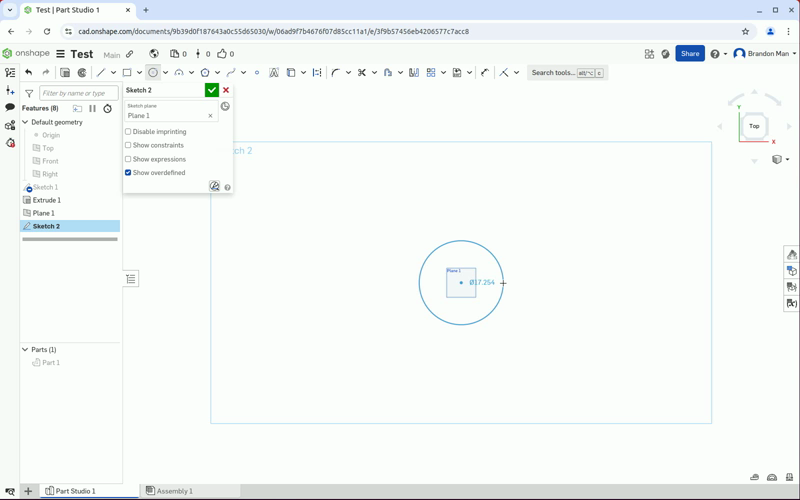
key(esc)
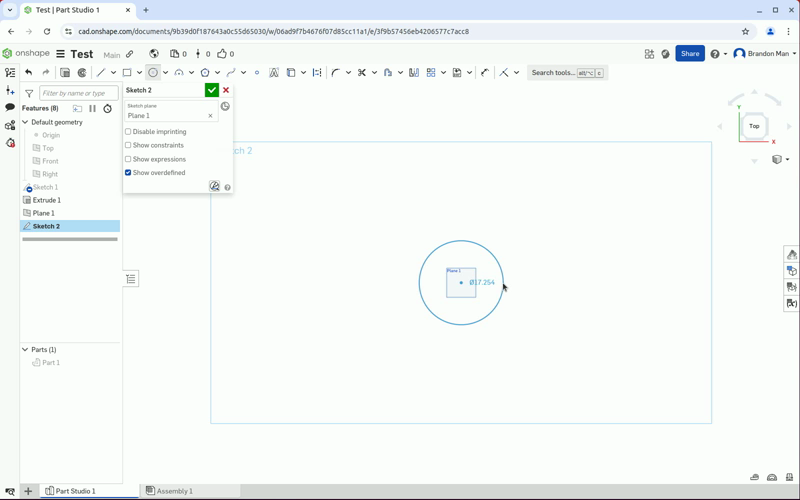
mouse_move(444, 286)
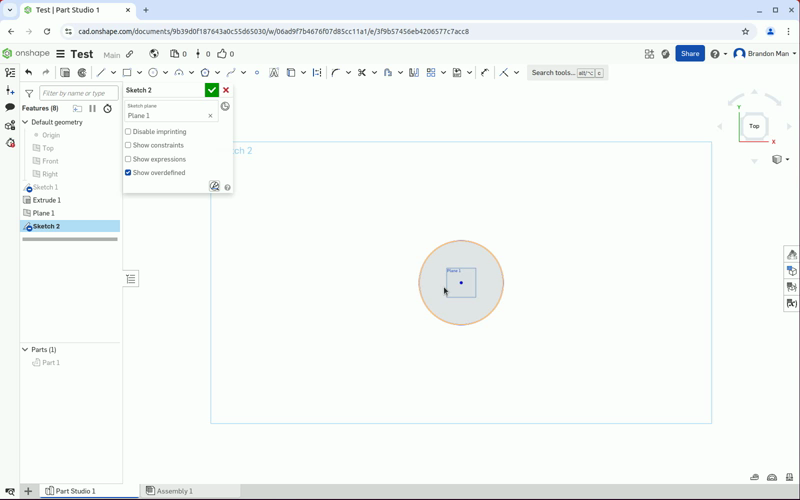
click(444, 286)
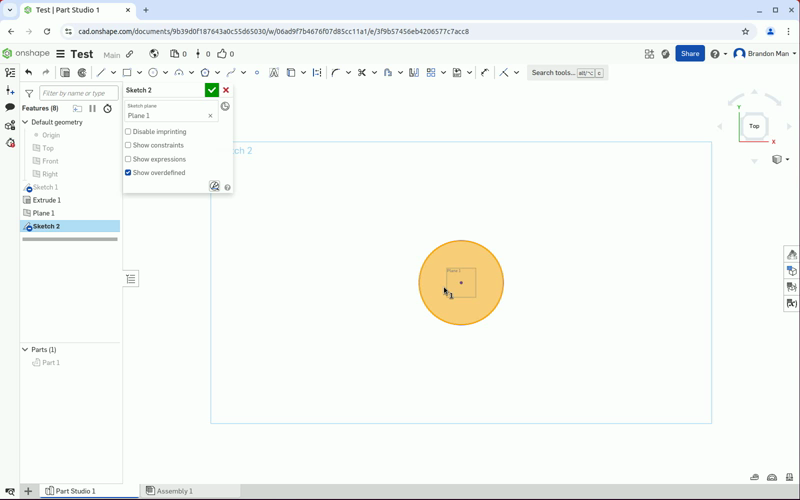
mouse_move(73, 352)
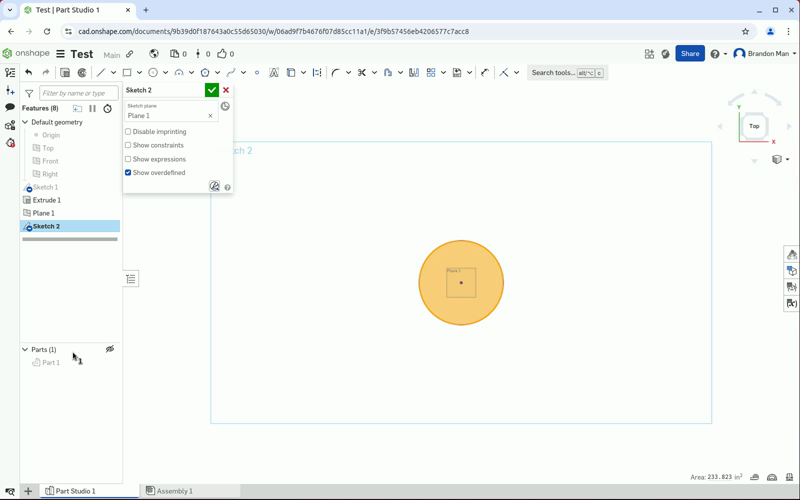
key(shift+y)
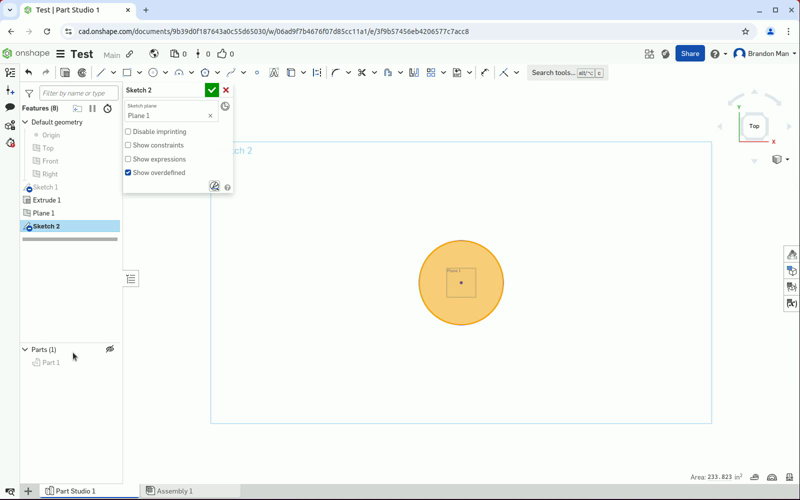
key(shift+e)
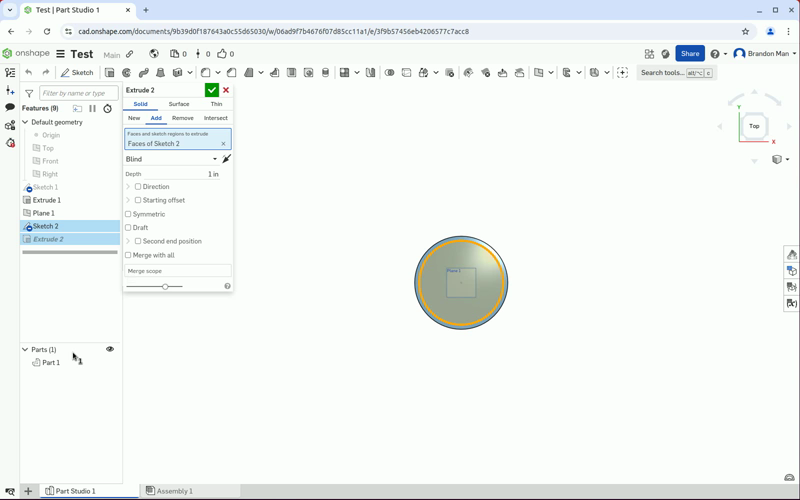
mouse_move(143, 106)
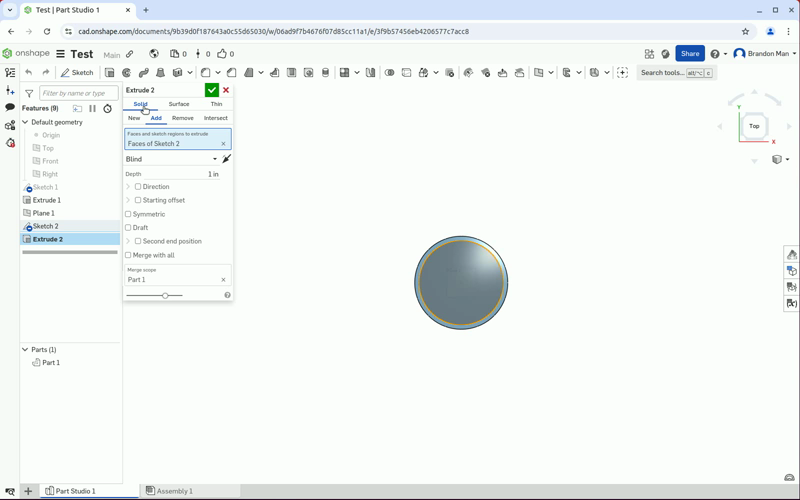
click(143, 106)
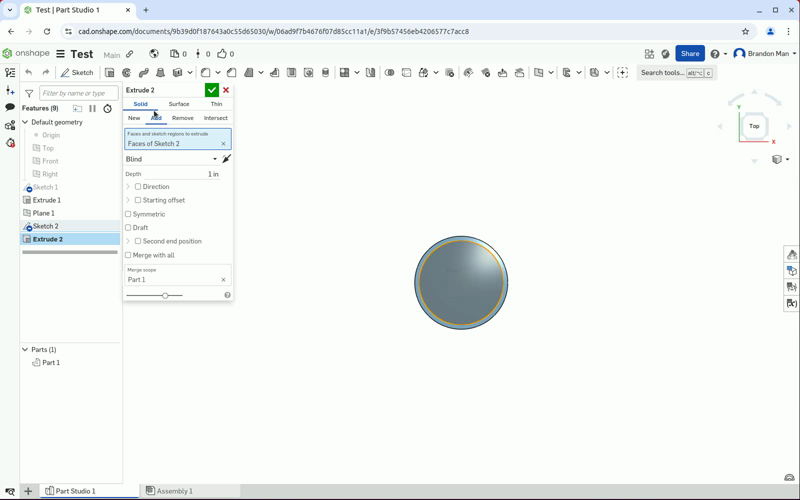
mouse_move(186, 120)
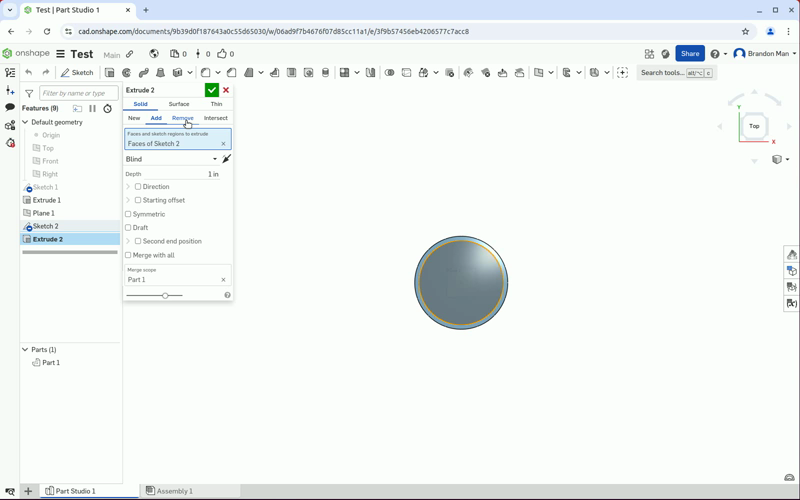
click(186, 120)
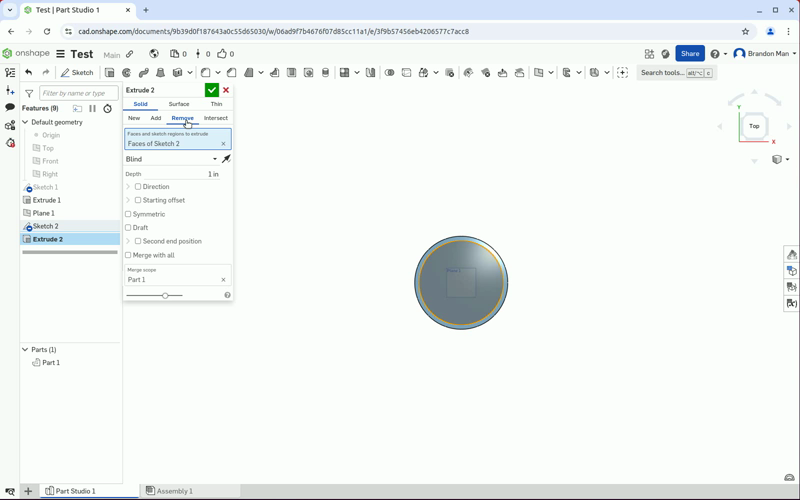
key(tab, 4)
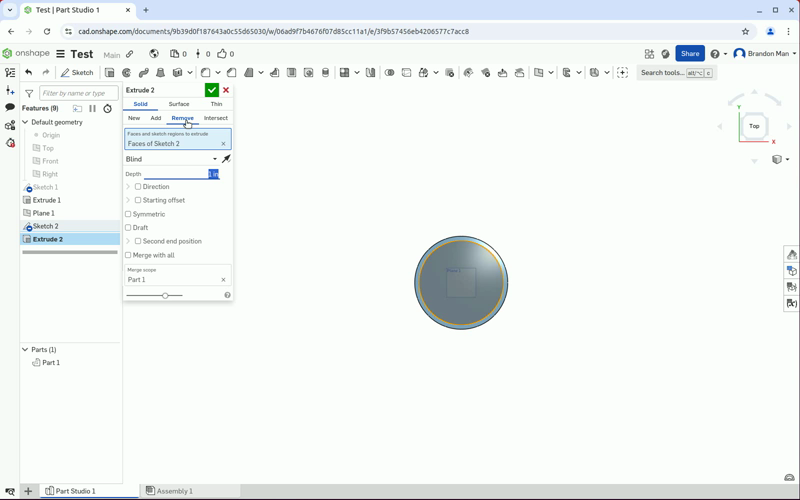
text(23.108)
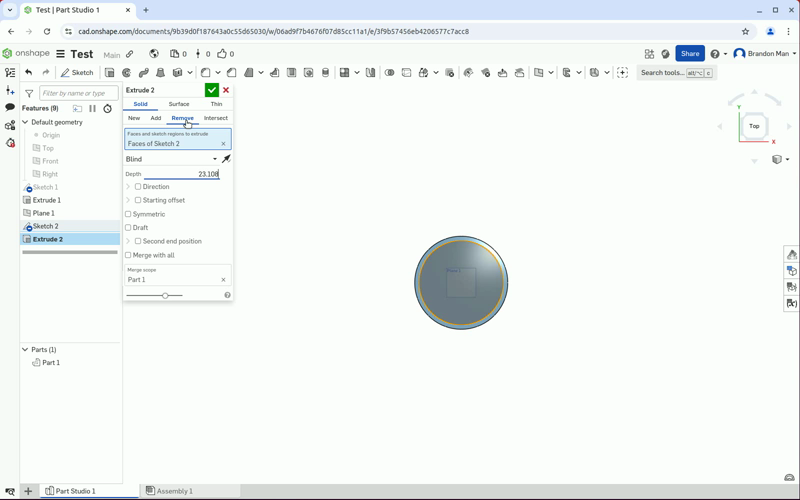
key(tab, 6)
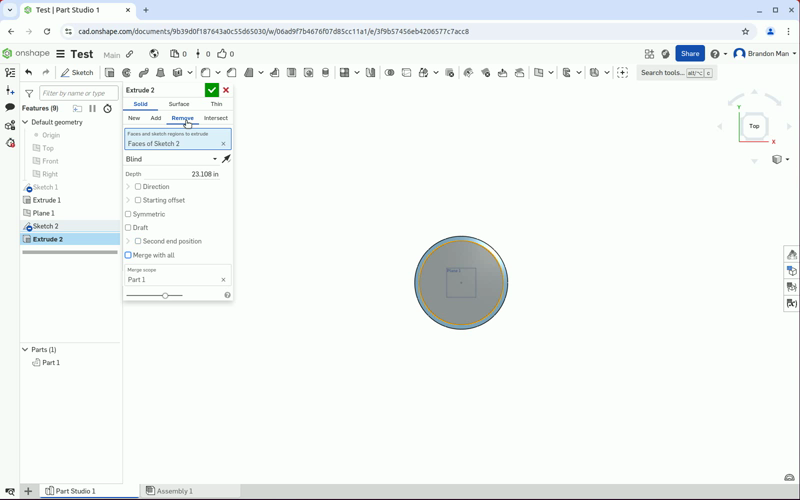
key(space)
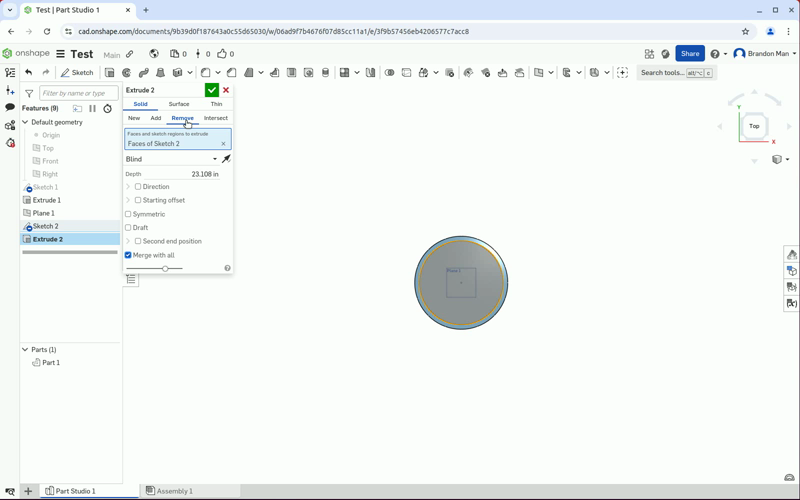
key(enter)
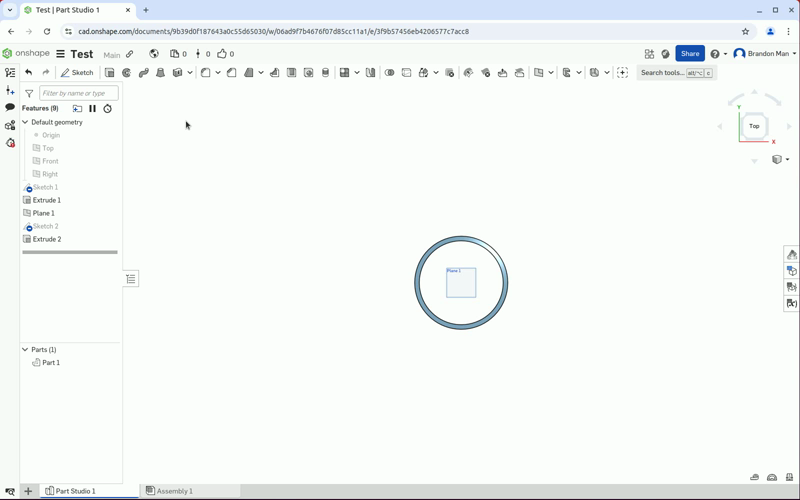
key(shift+h)
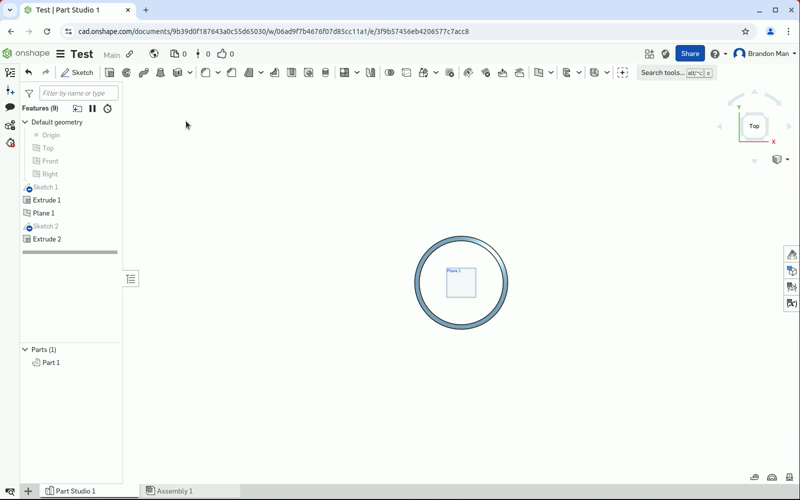
key(shift+h)
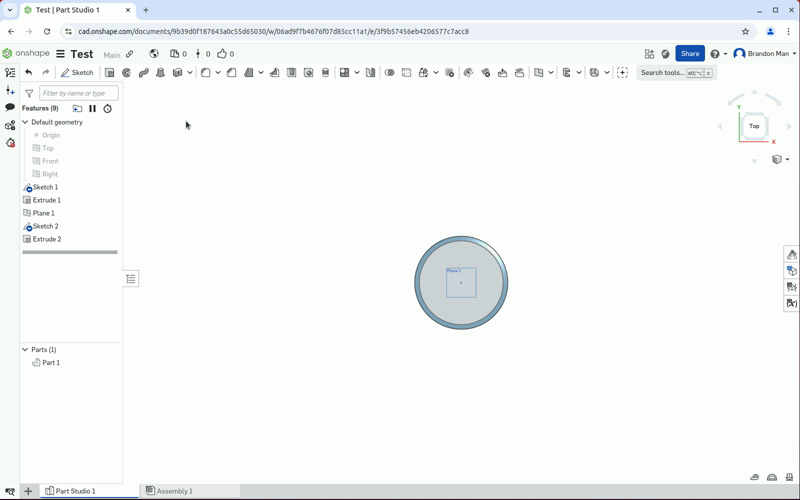
key(shift+7)
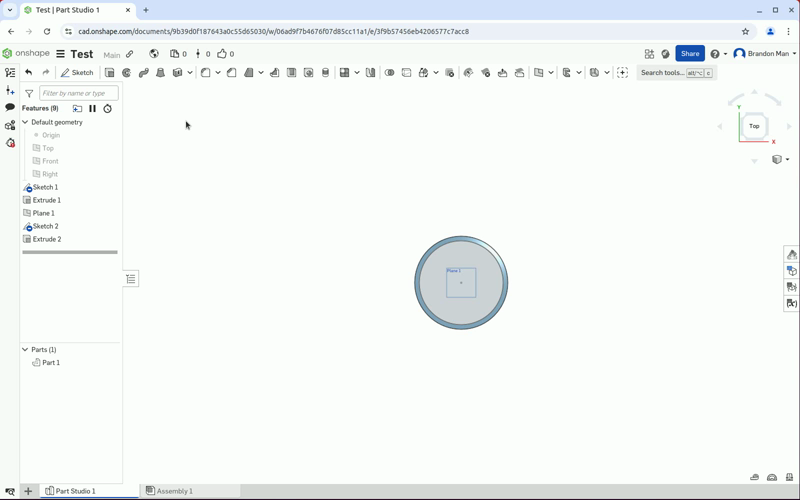
key(up, 3)
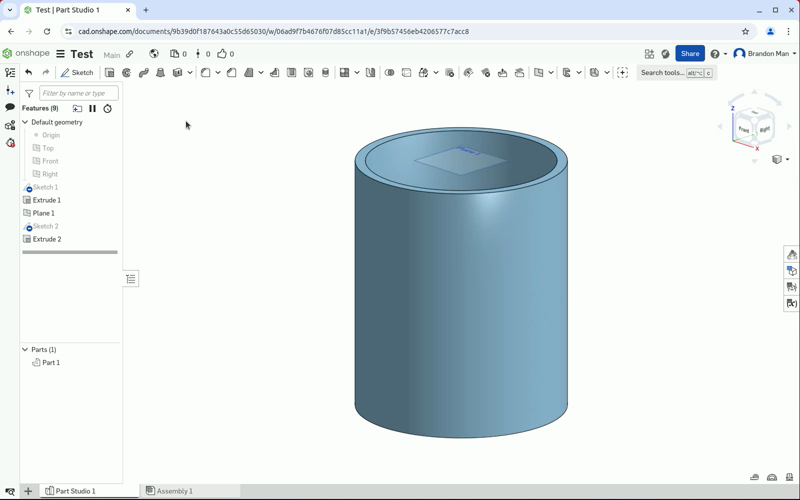
key(left, 3)
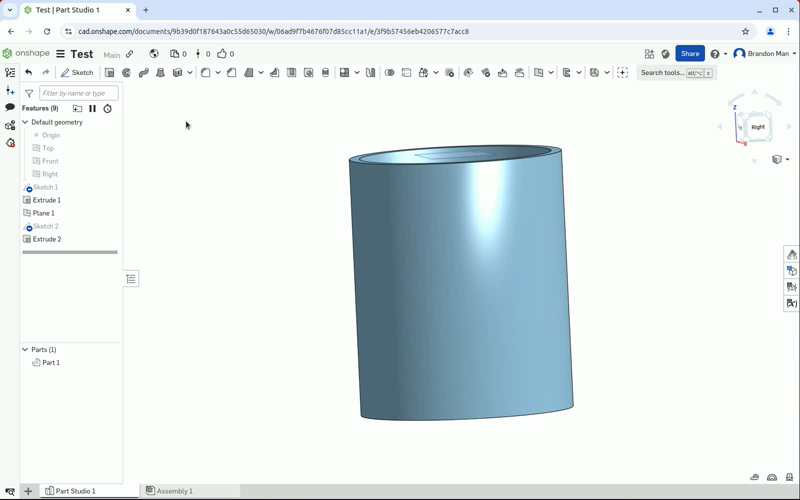
key(right, 3)
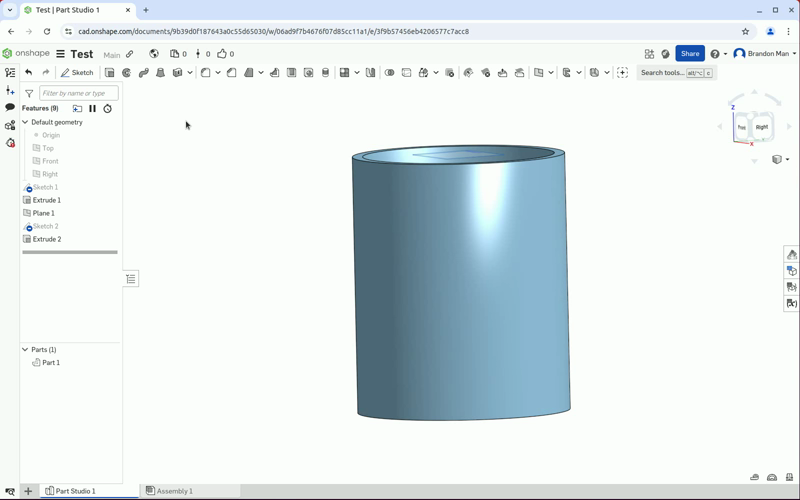
key(down, 3)
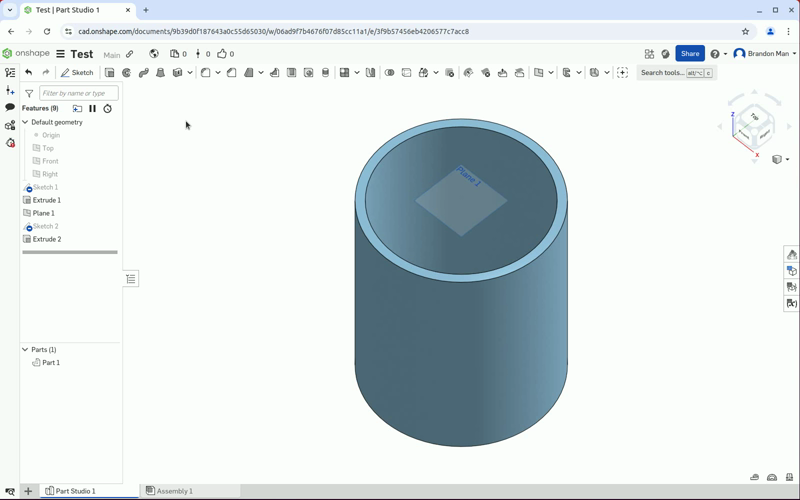
mouse_move(73, 189)
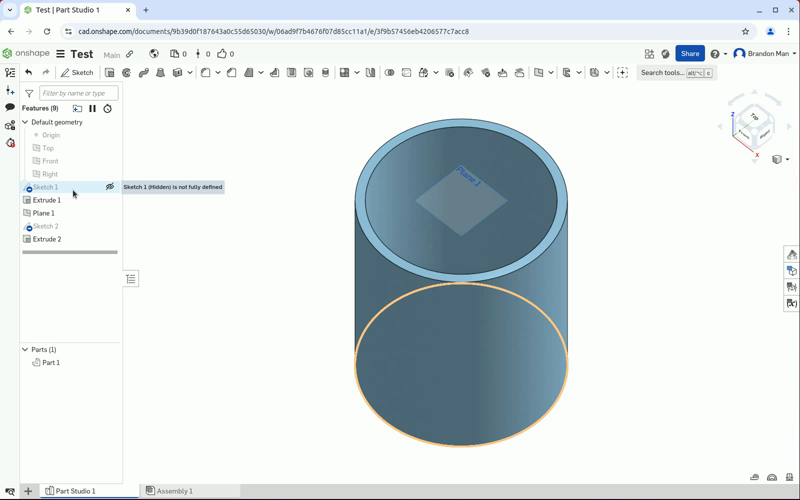
click(73, 189)